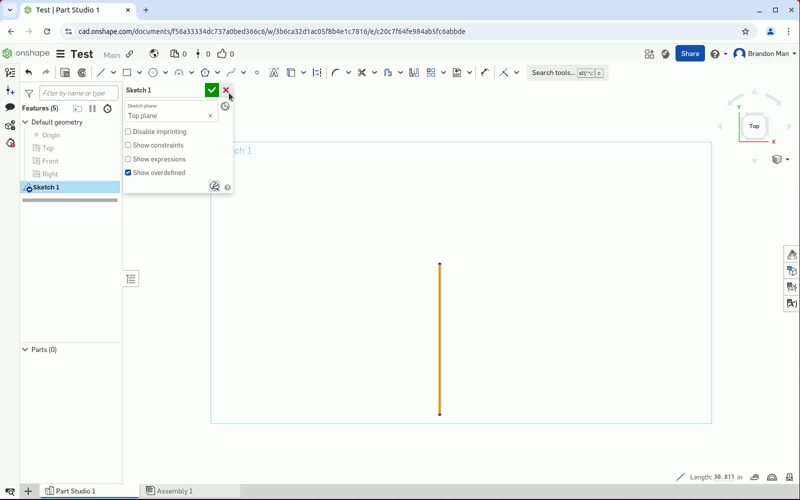
key(shift+h)
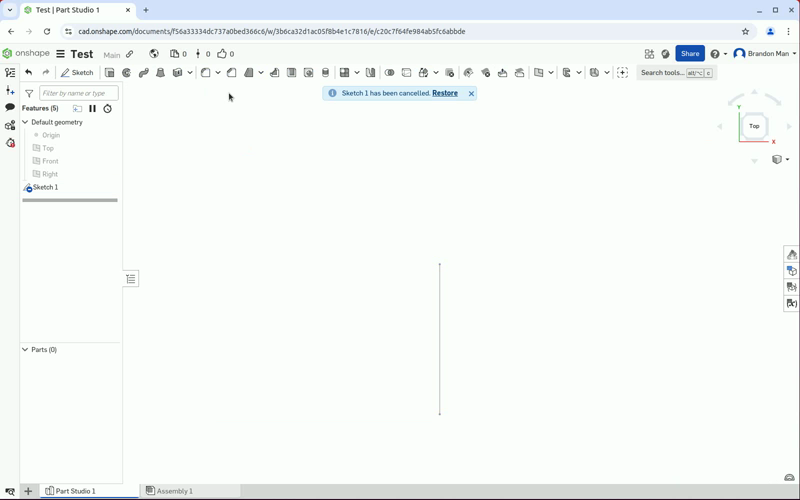
key(shift+s)
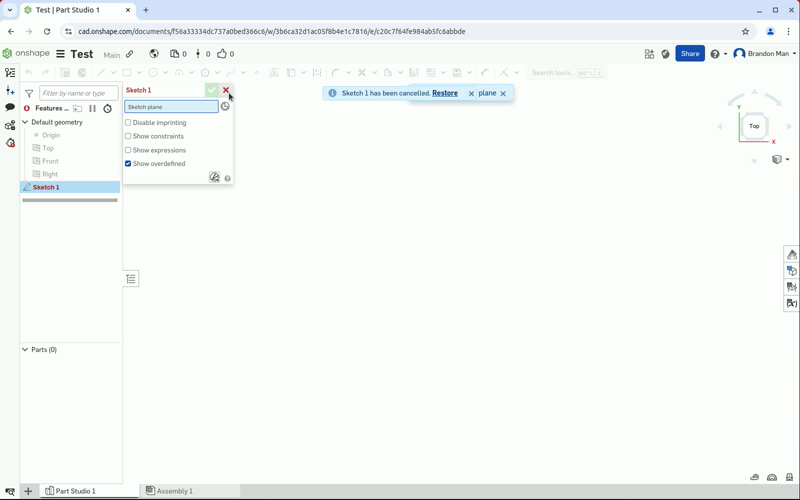
mouse_move(73, 150)
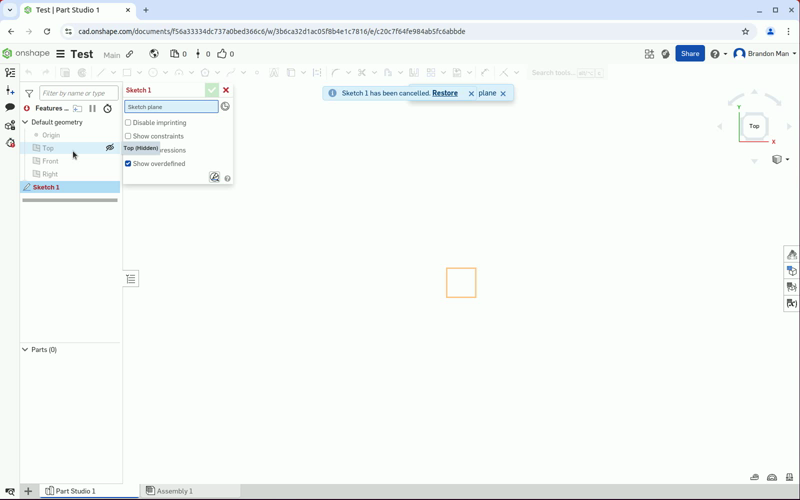
click(73, 150)
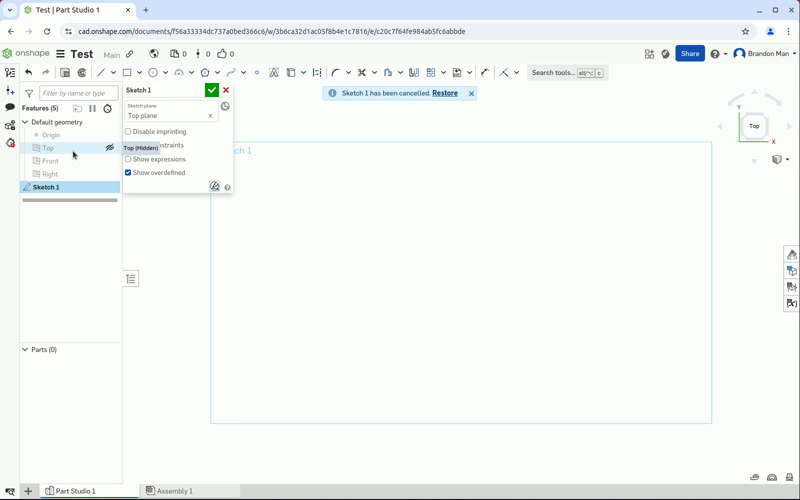
mouse_move(73, 352)
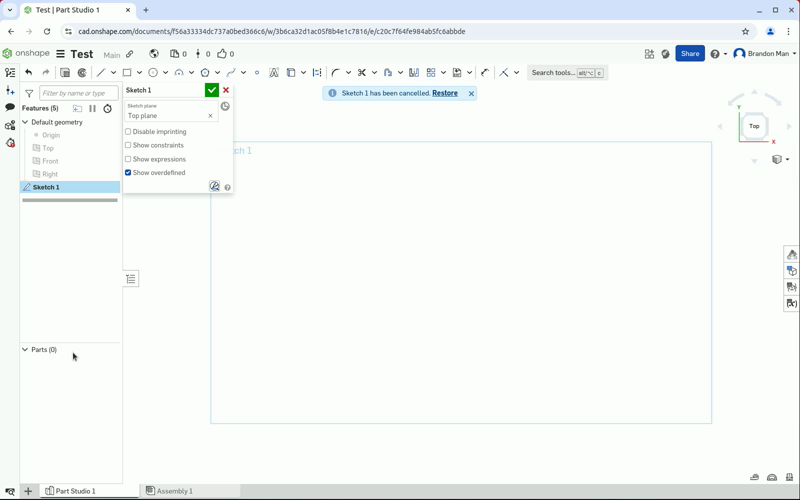
key(y)
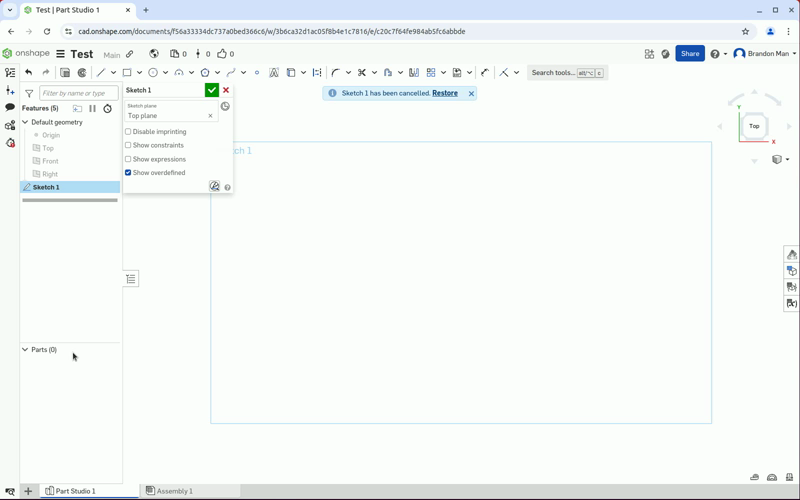
key(c)
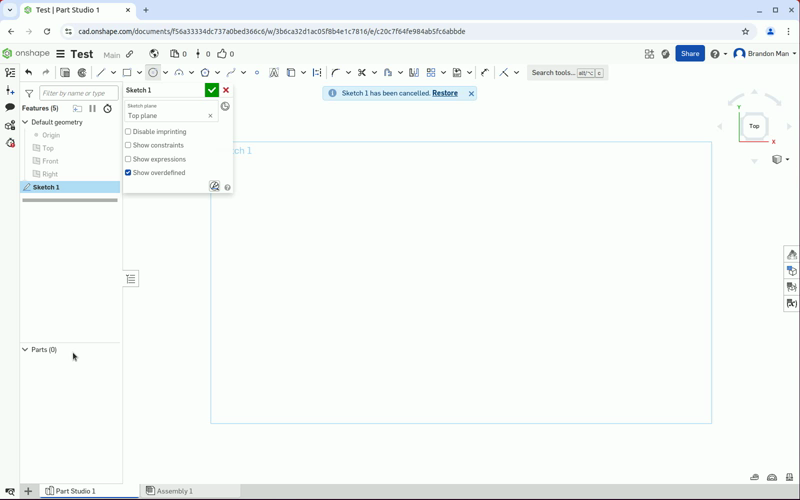
key_down(shift)
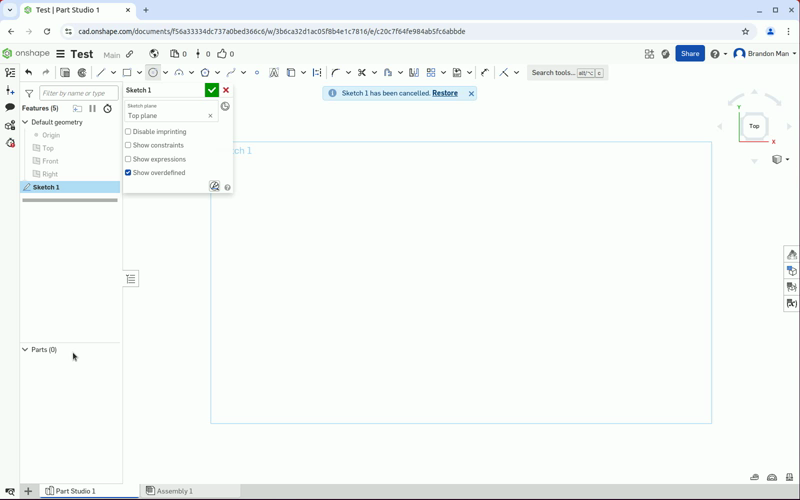
mouse_move(461, 282)
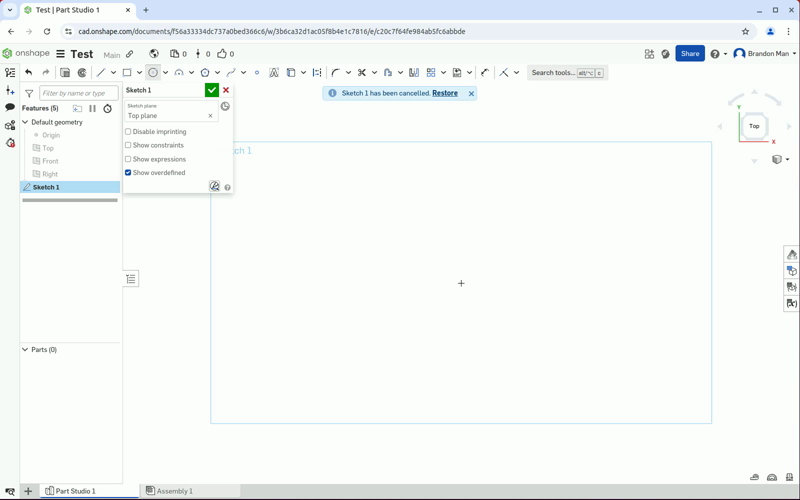
click(461, 282)
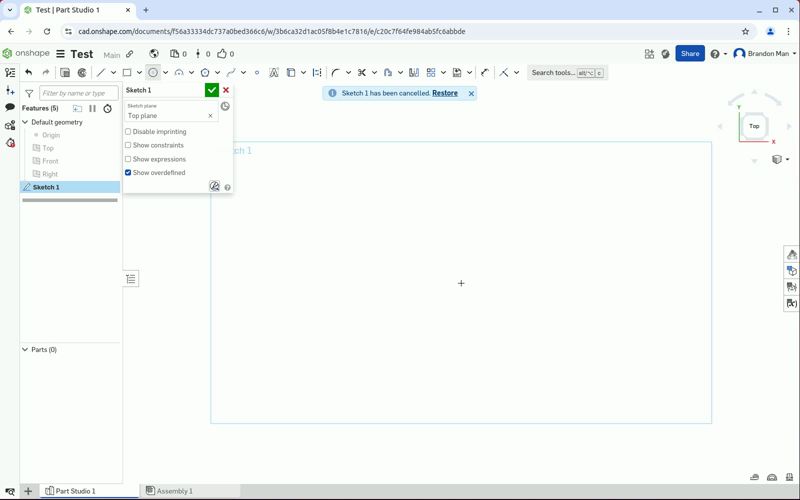
key_up(shift)
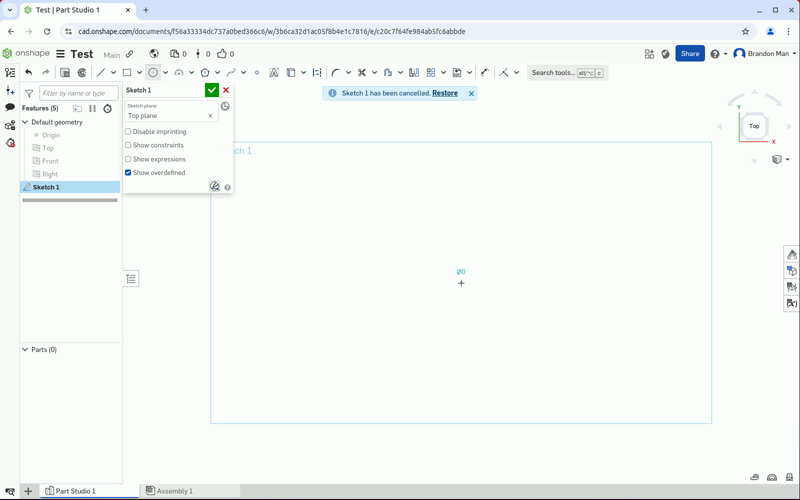
mouse_move(574, 282)
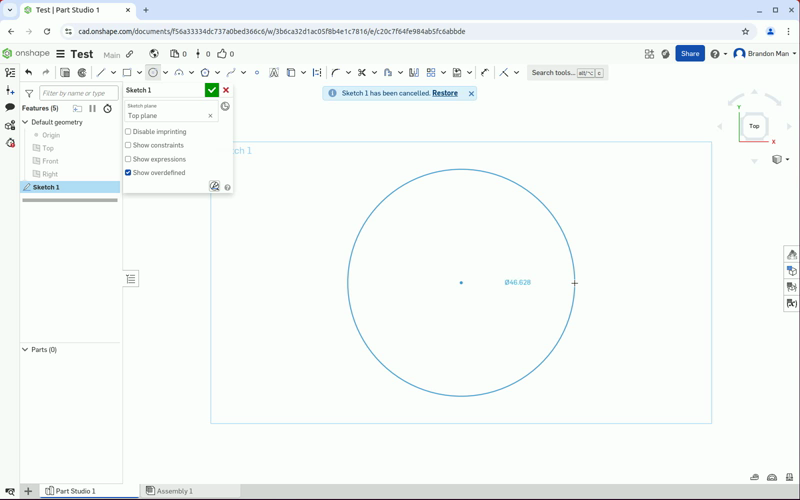
click(574, 282)
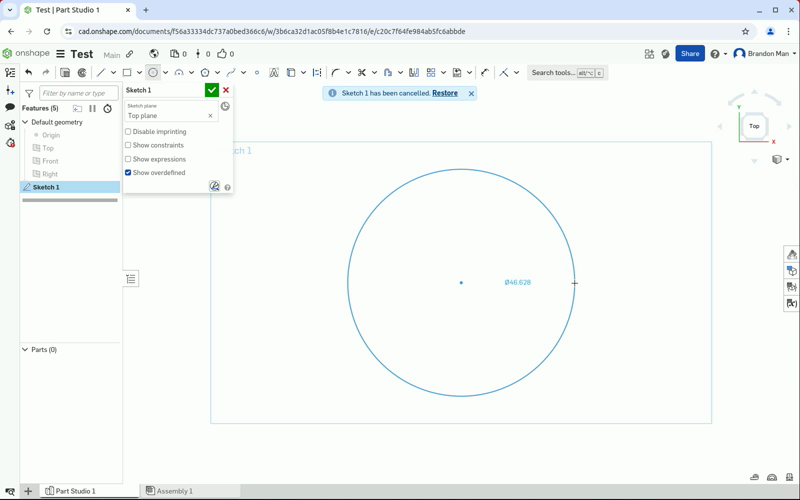
key(esc)
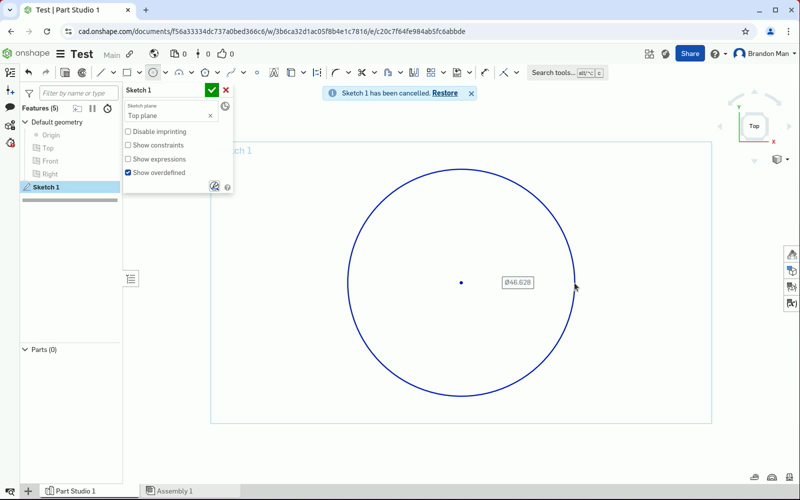
mouse_move(473, 250)
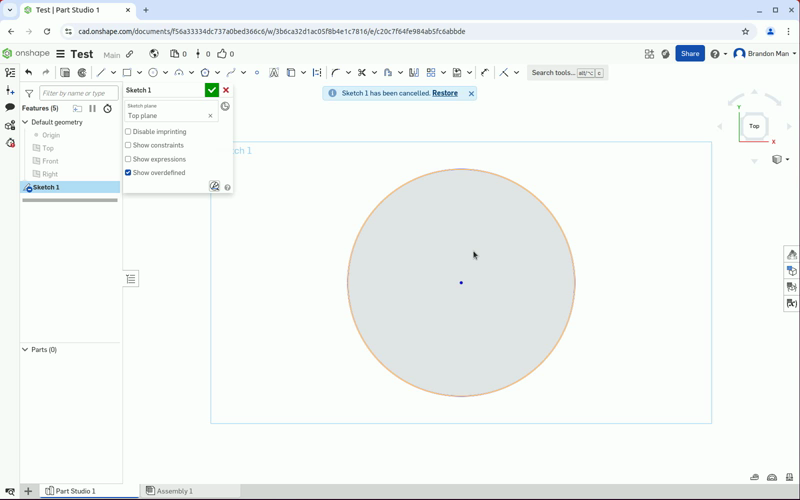
click(473, 250)
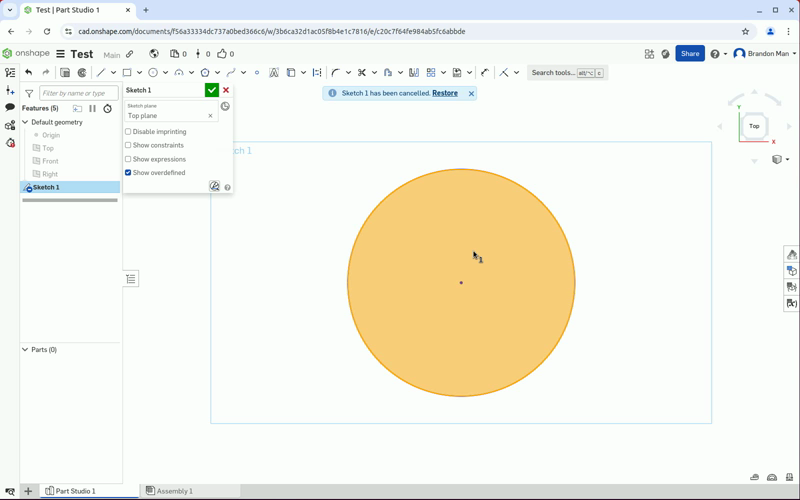
mouse_move(73, 352)
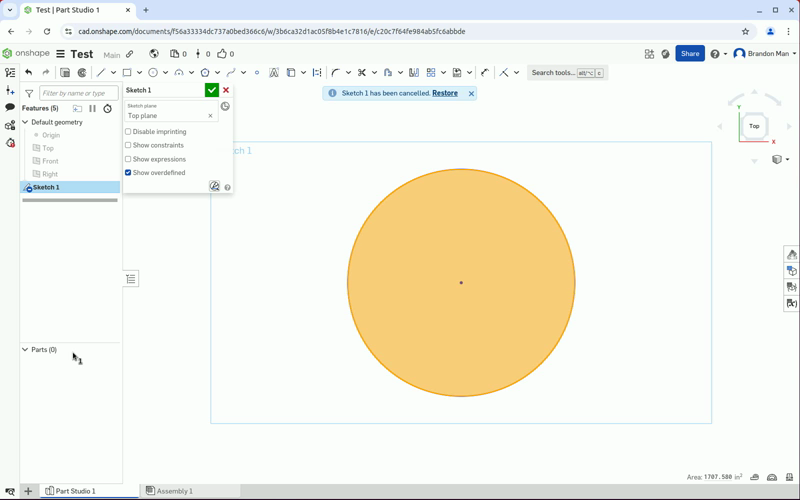
key(shift+y)
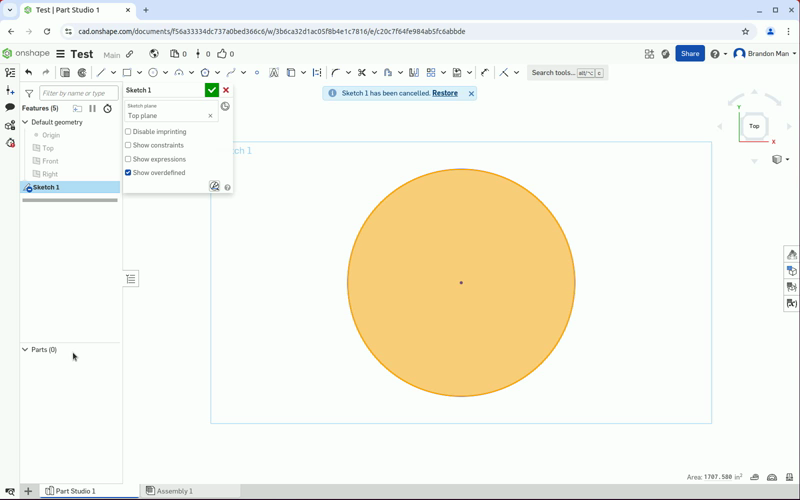
key(shift+e)
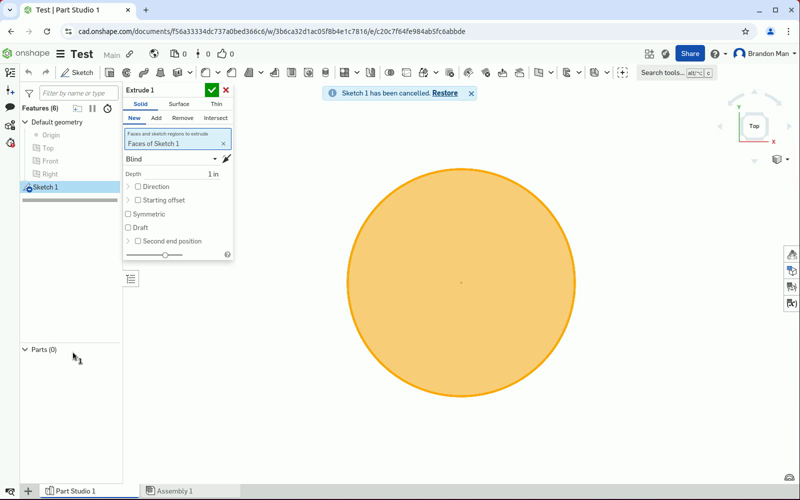
mouse_move(143, 106)
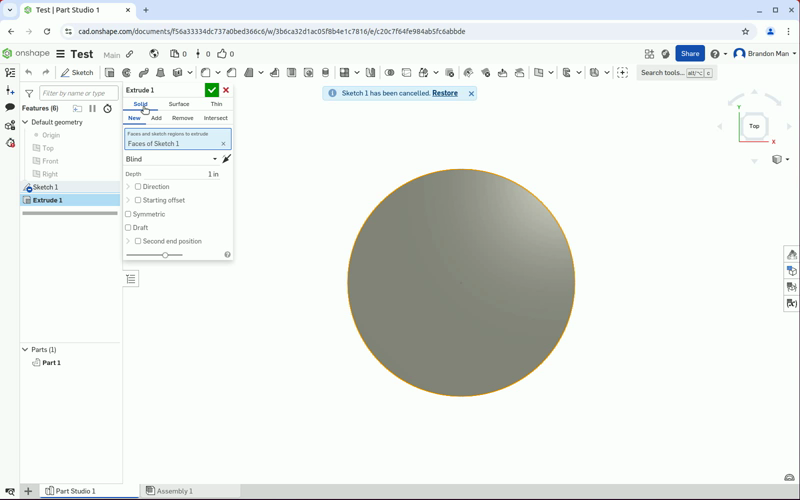
click(143, 106)
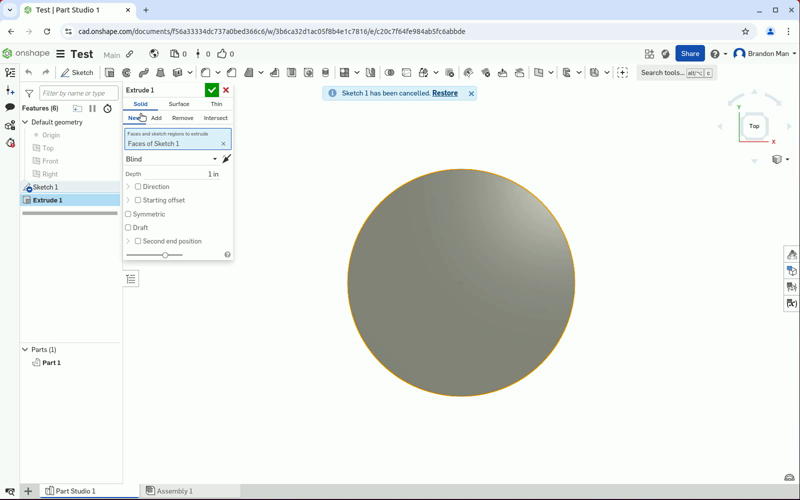
mouse_move(137, 120)
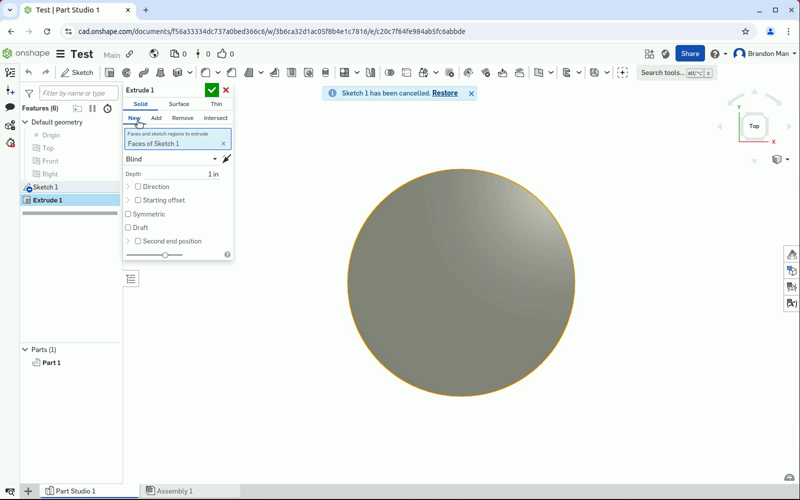
click(137, 120)
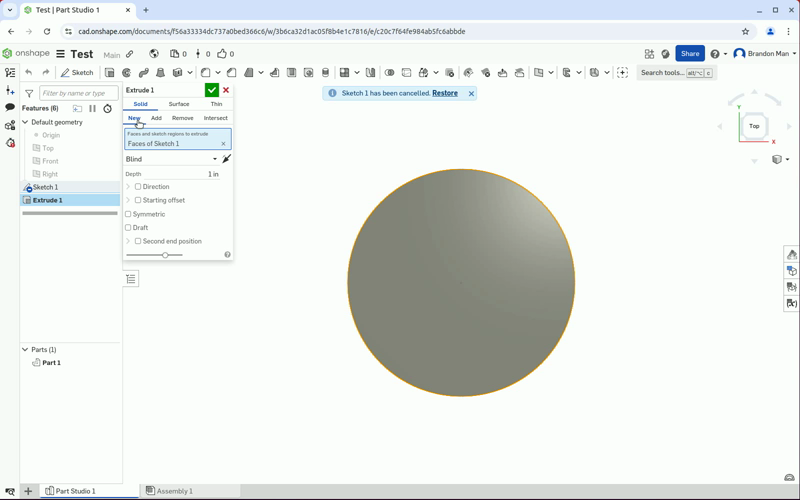
key(tab, 4)
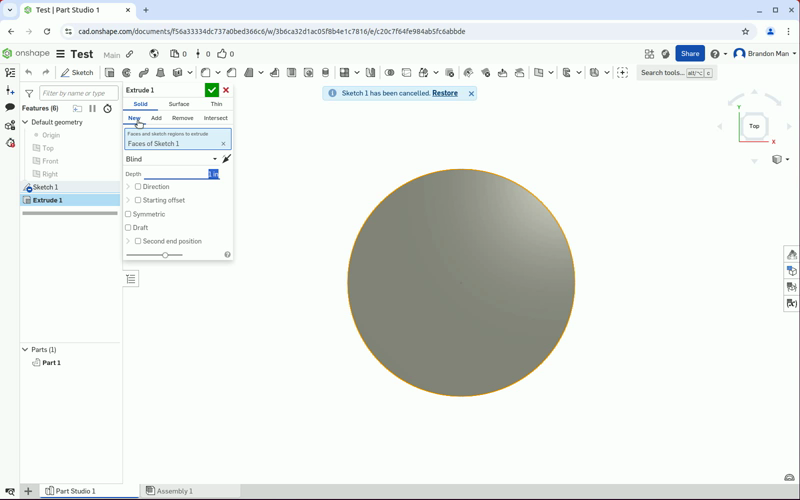
text(13.239)
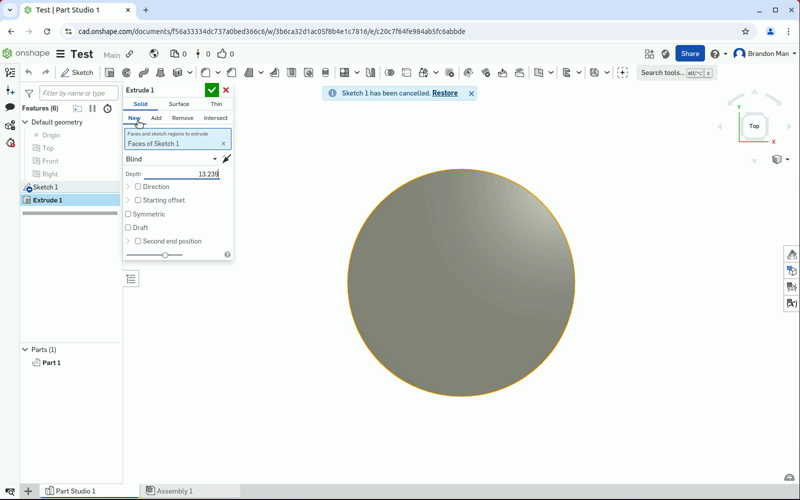
key(enter)
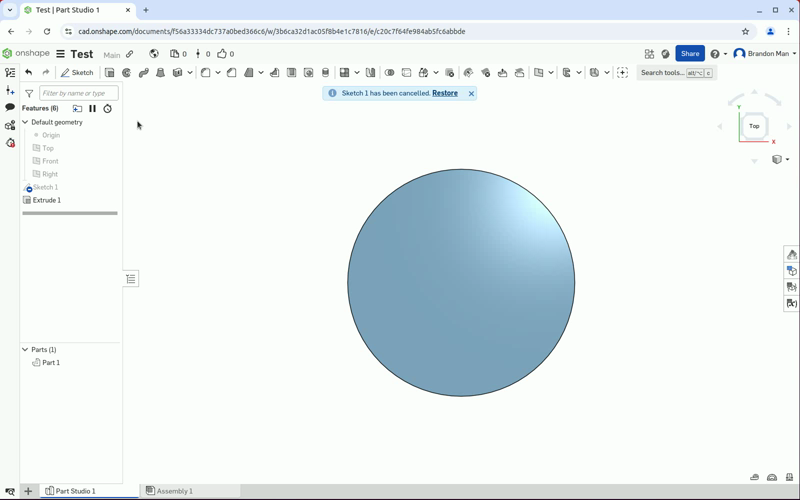
key(shift+h)
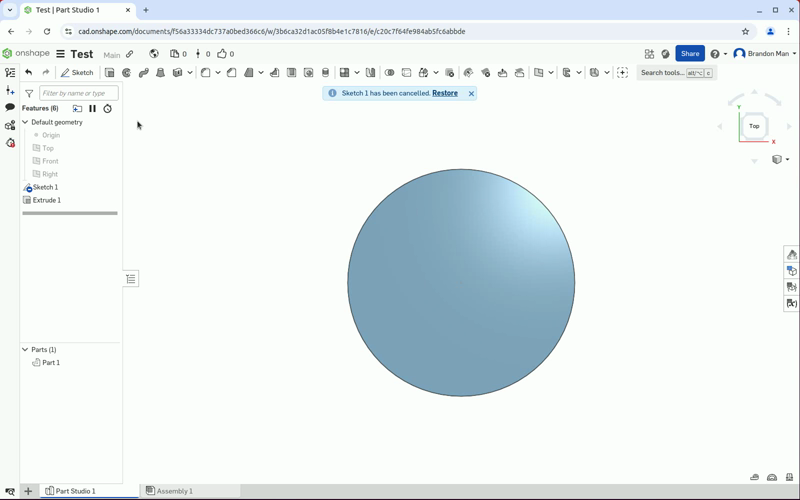
key(shift+h)
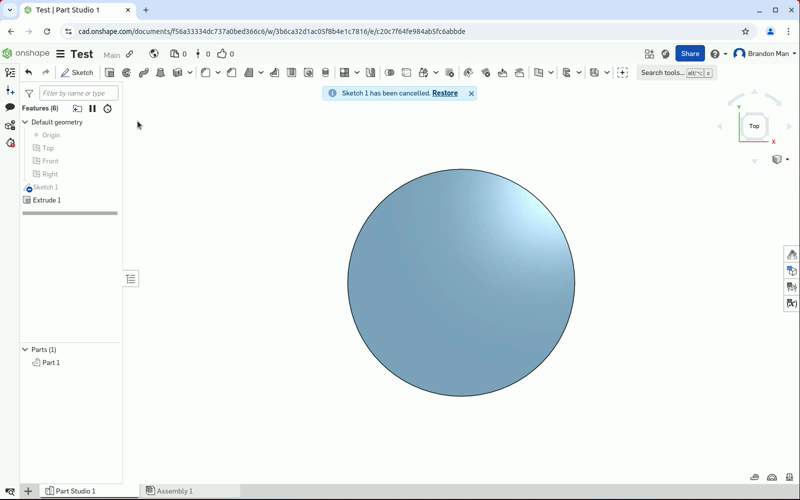
mouse_move(73, 189)
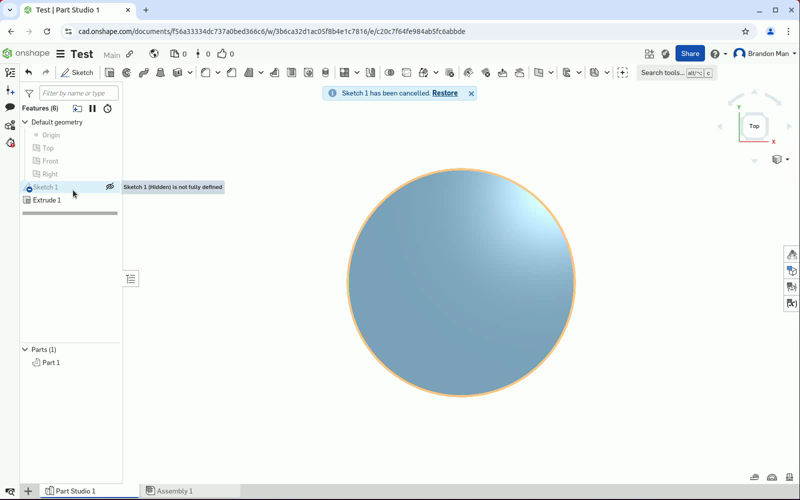
click(73, 189)
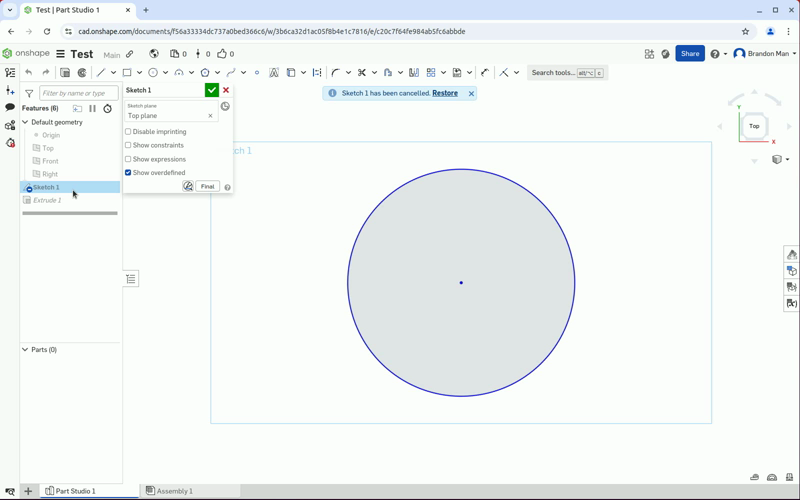
mouse_move(229, 92)
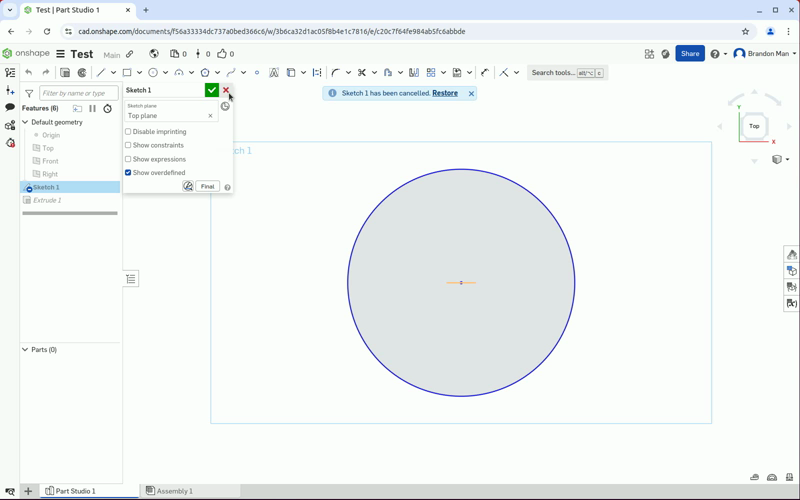
click(229, 92)
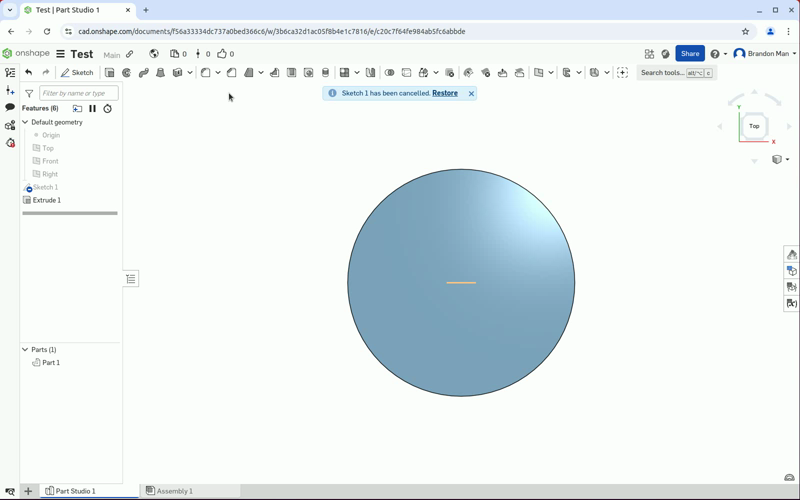
mouse_move(541, 75)
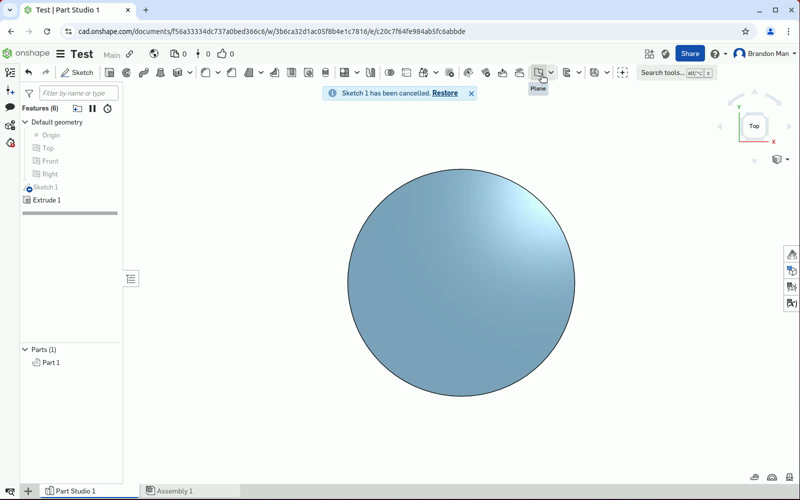
click(541, 75)
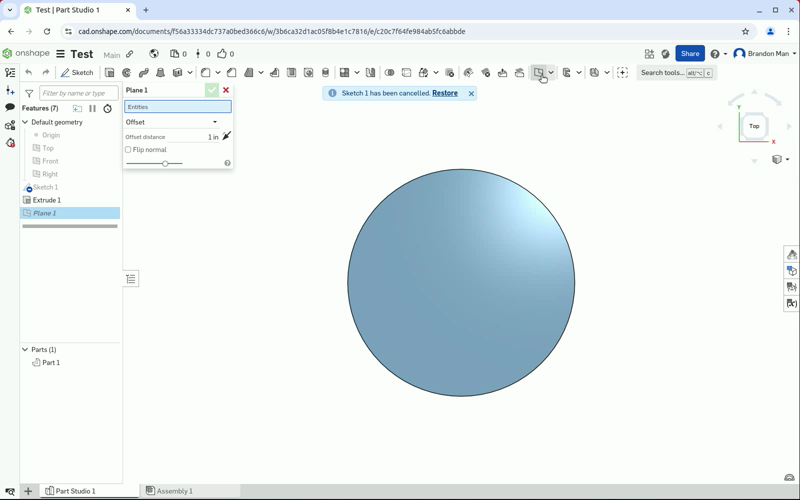
mouse_move(73, 150)
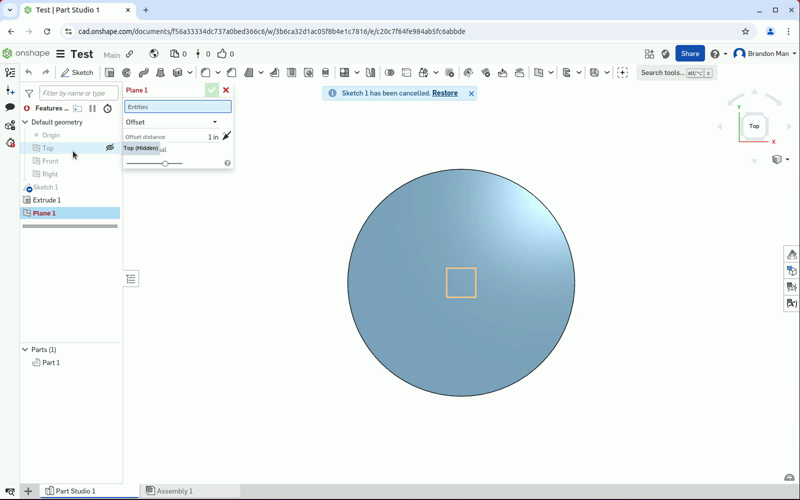
click(73, 150)
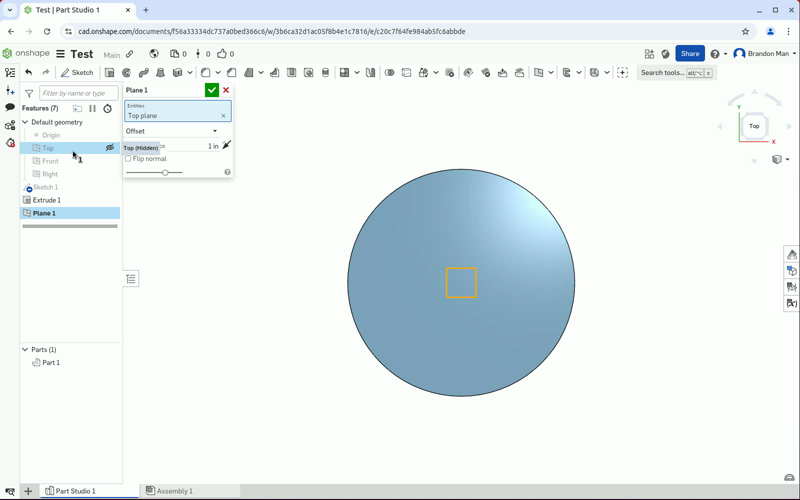
key(tab, 2)
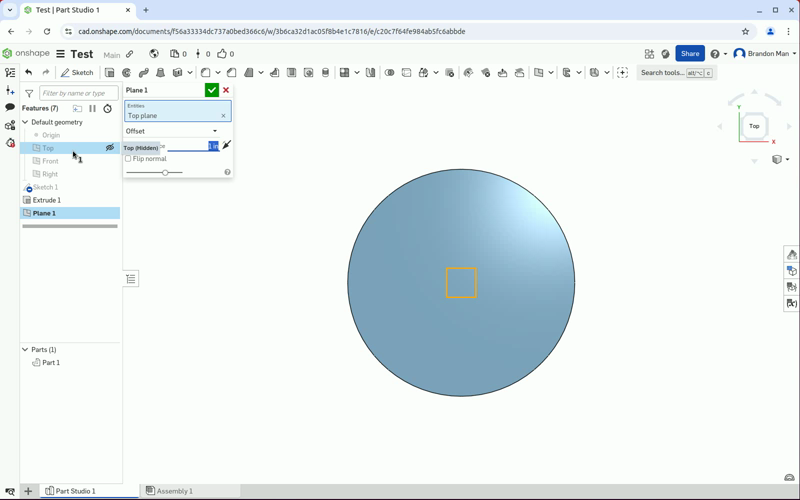
text(13.249)
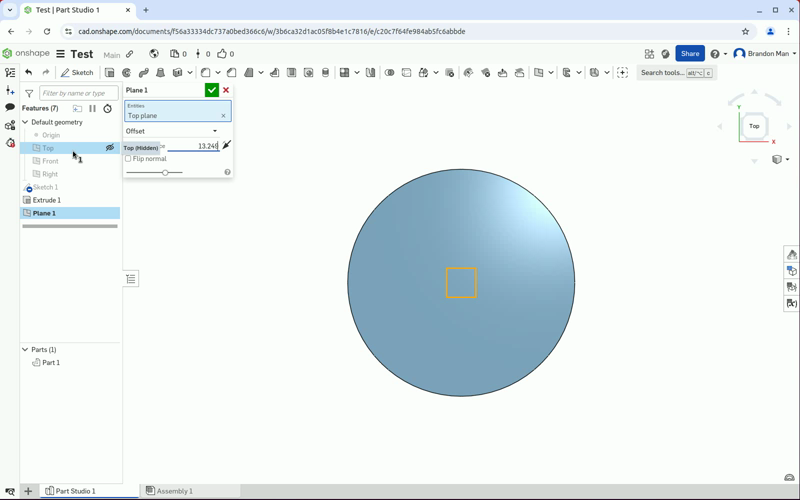
key(enter, 2)
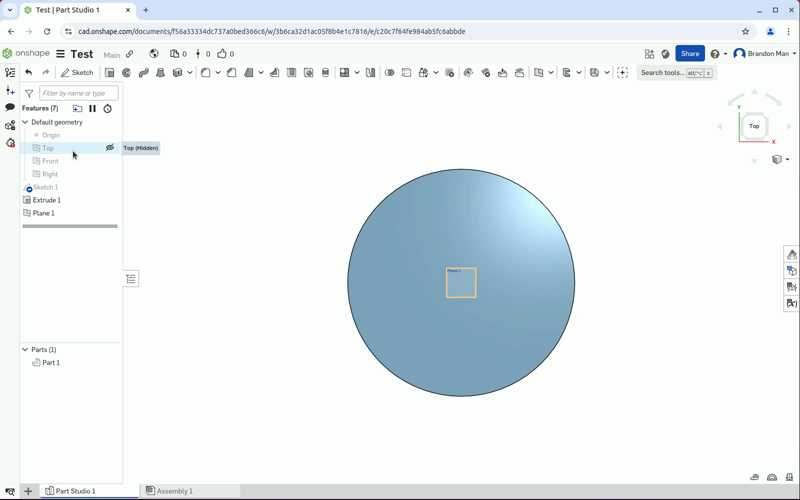
key(shift+s)
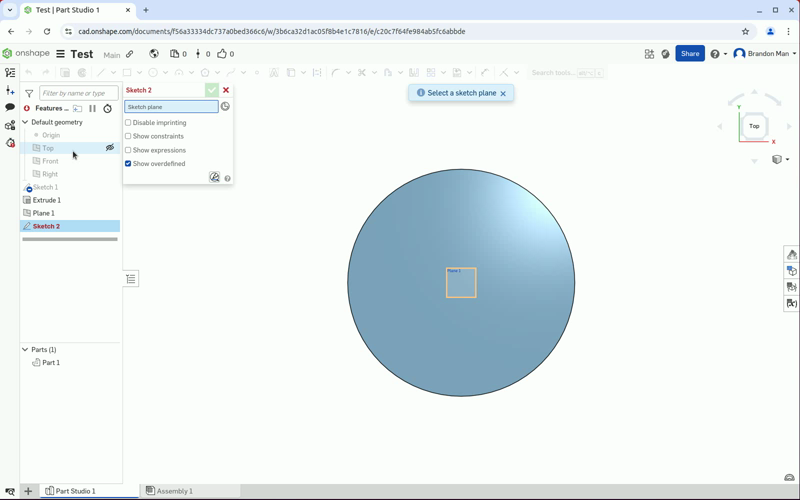
mouse_move(73, 215)
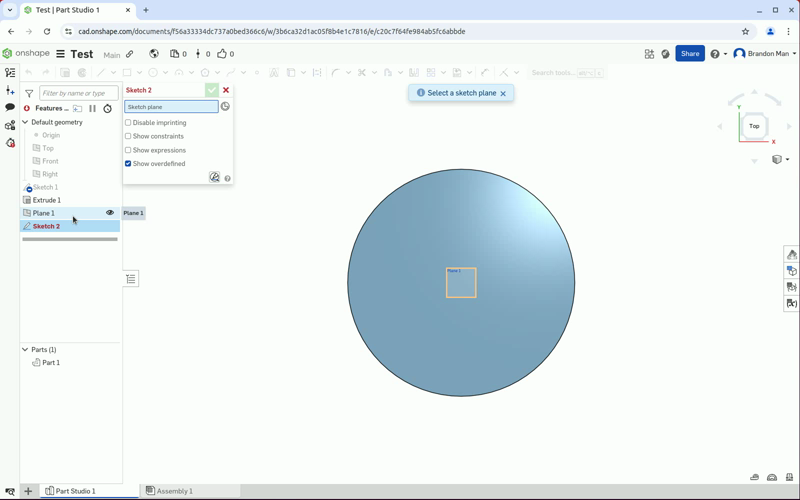
click(73, 215)
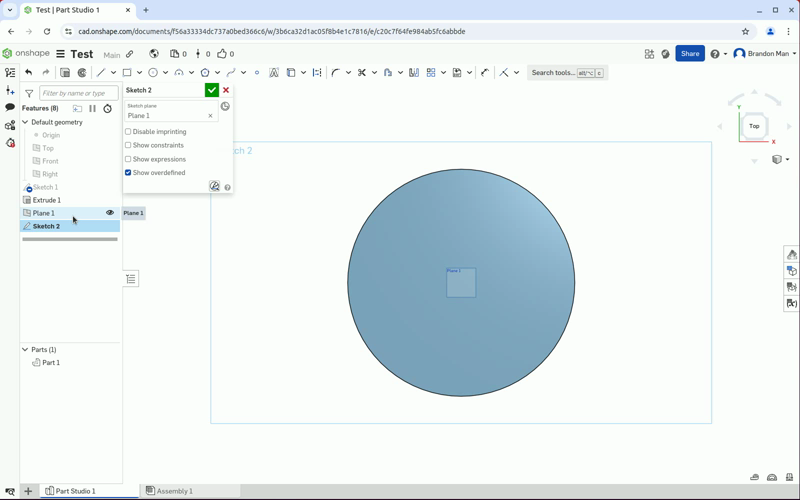
mouse_move(73, 352)
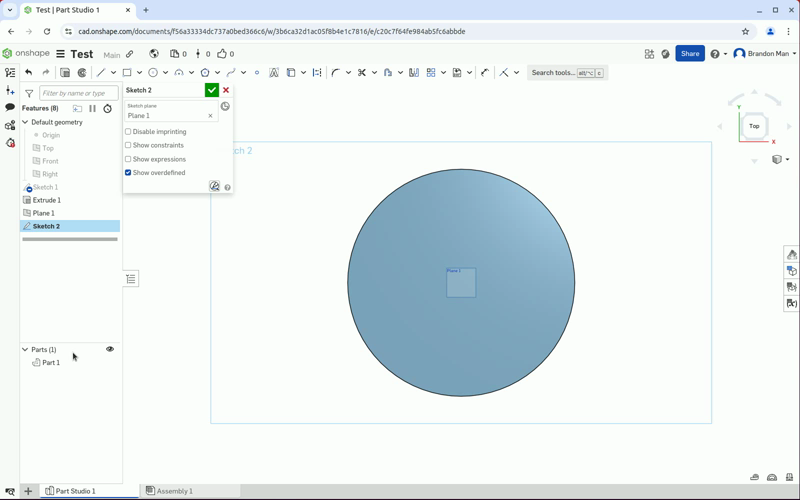
key(y)
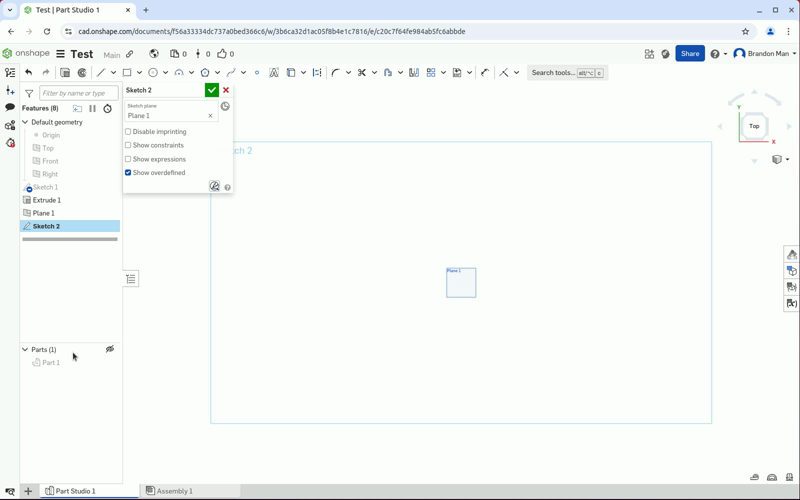
key(c)
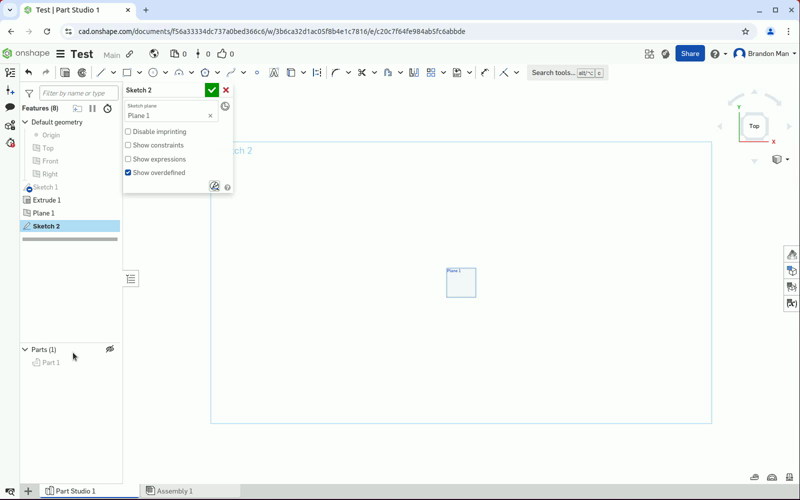
key_down(shift)
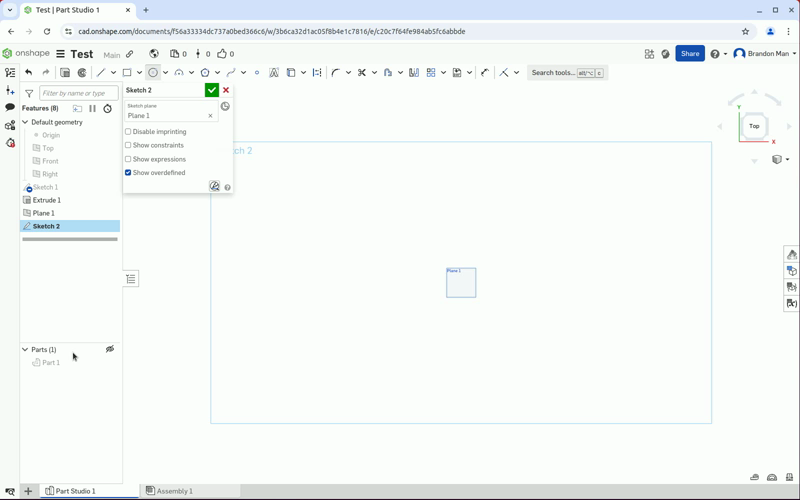
mouse_move(461, 282)
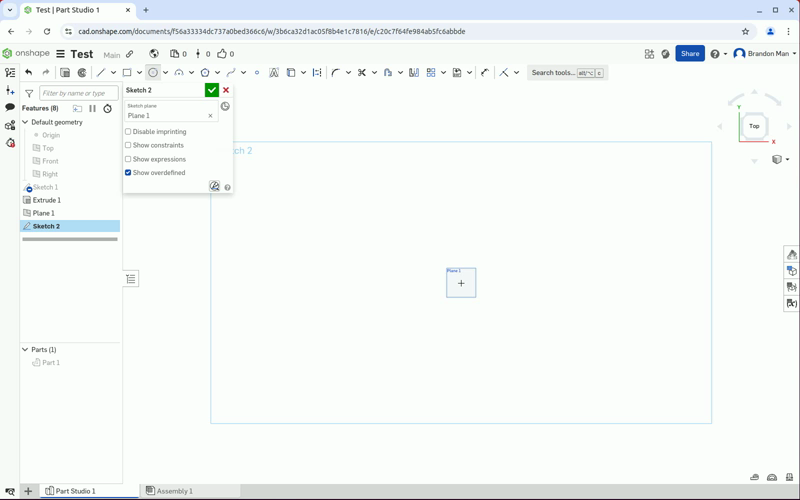
click(461, 282)
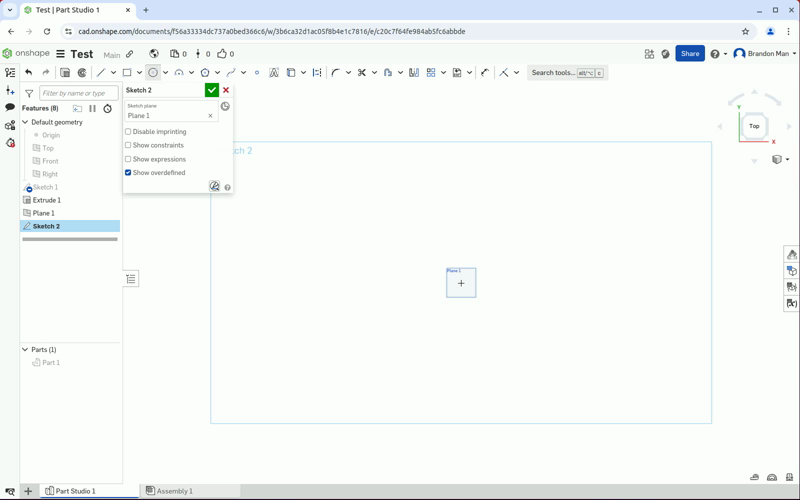
key_up(shift)
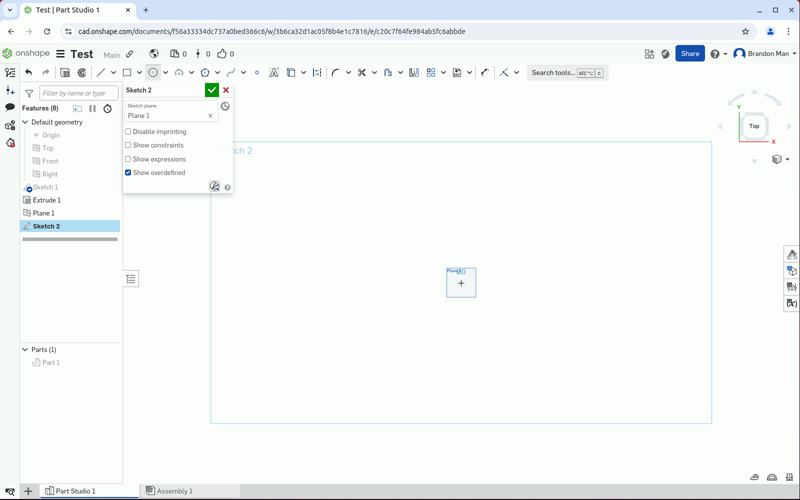
mouse_move(547, 282)
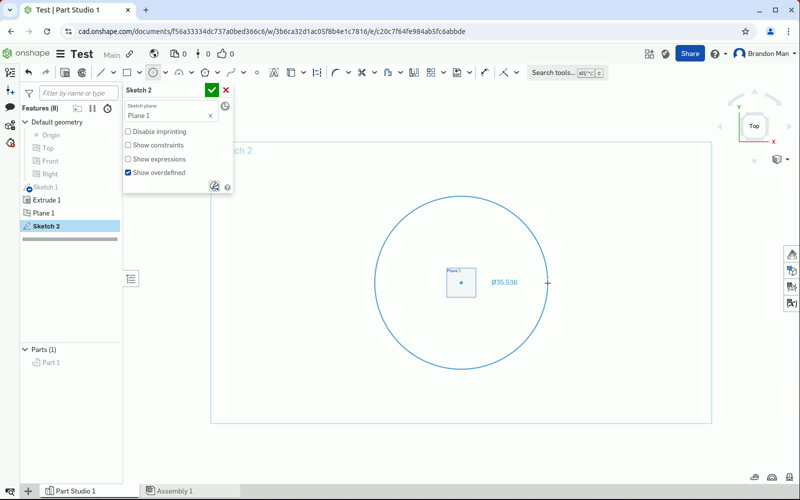
click(547, 282)
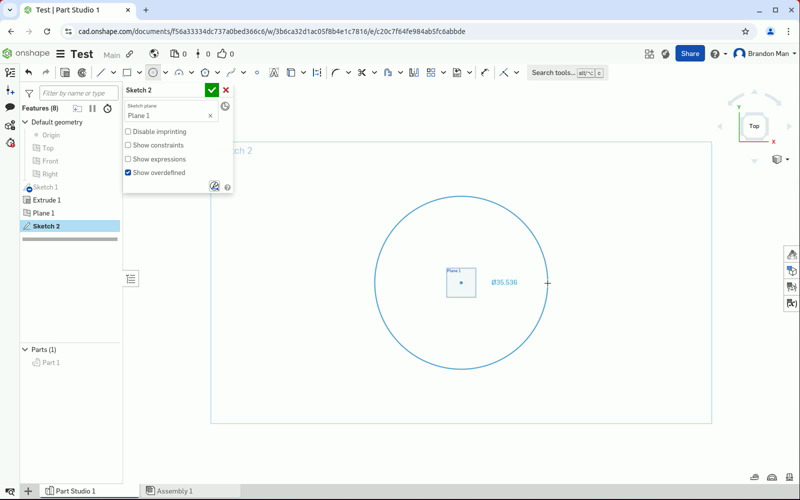
key(esc)
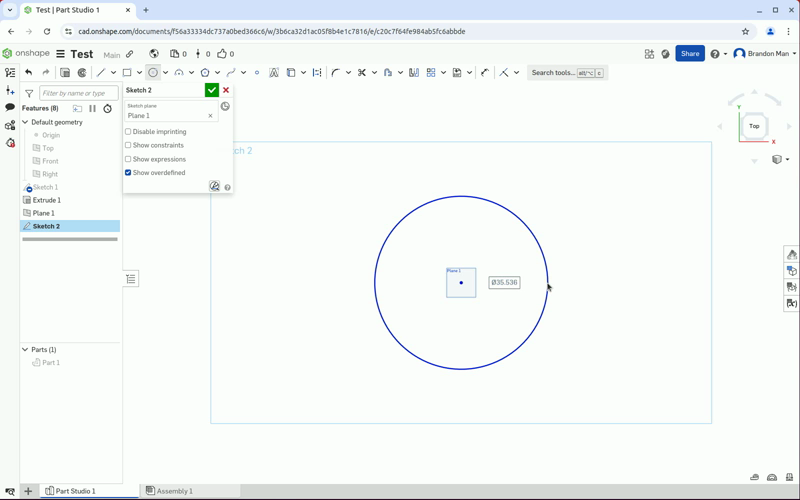
mouse_move(424, 240)
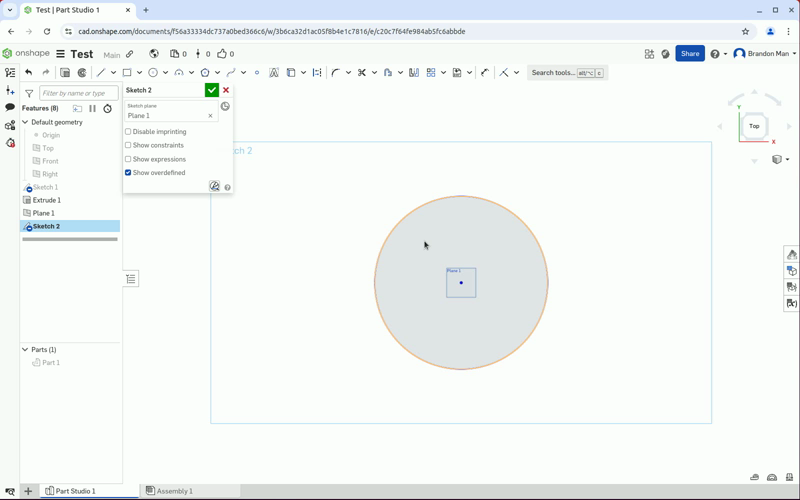
click(424, 240)
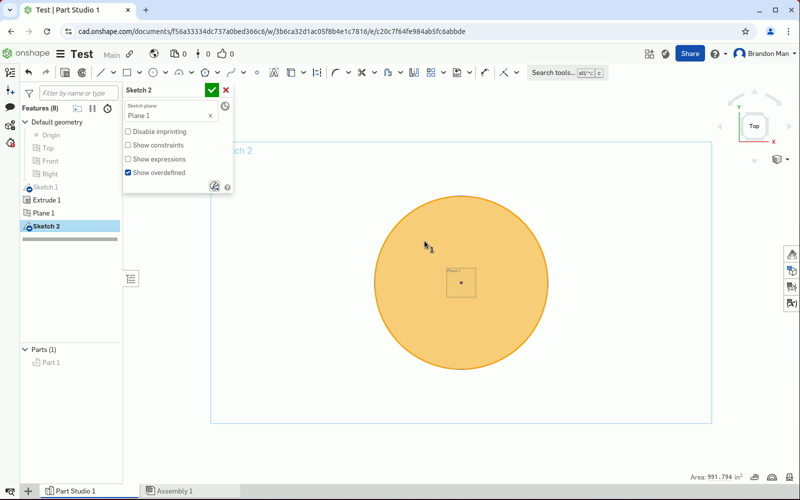
mouse_move(73, 352)
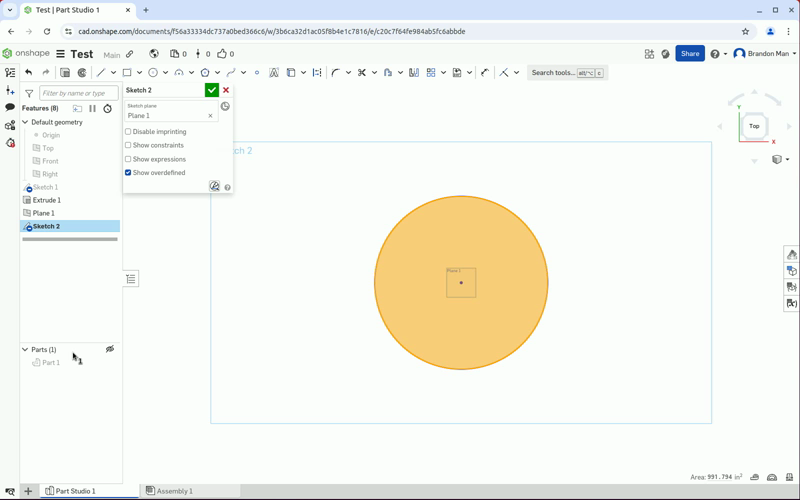
key(shift+y)
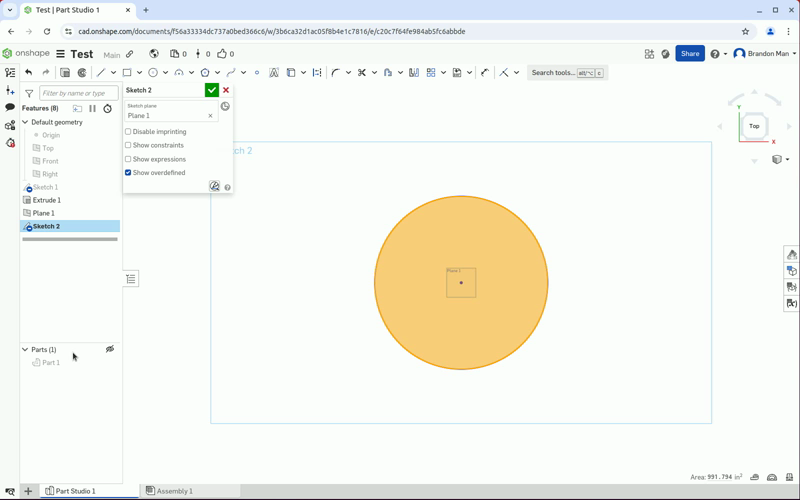
key(shift+e)
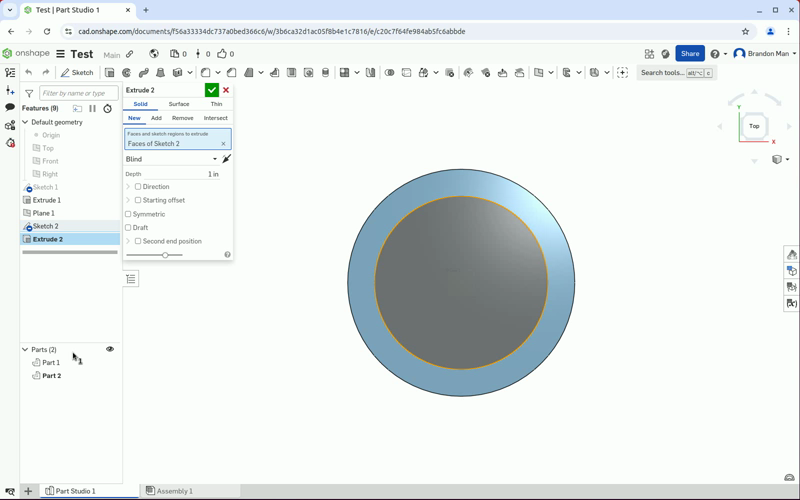
mouse_move(143, 106)
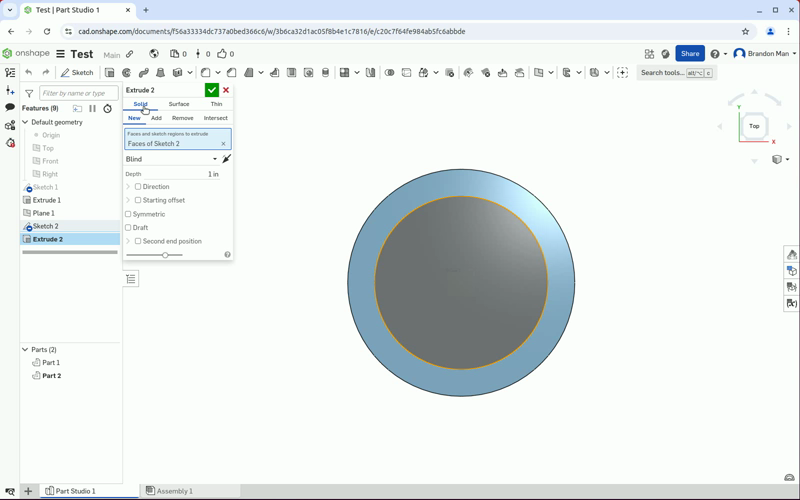
click(143, 106)
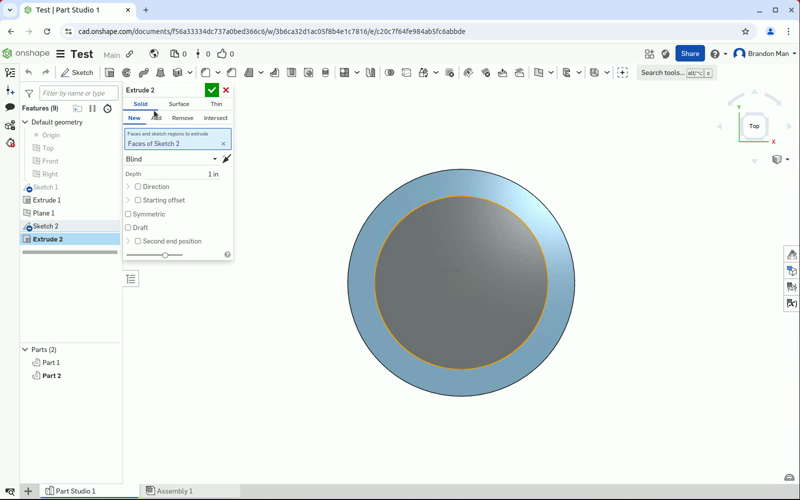
mouse_move(186, 120)
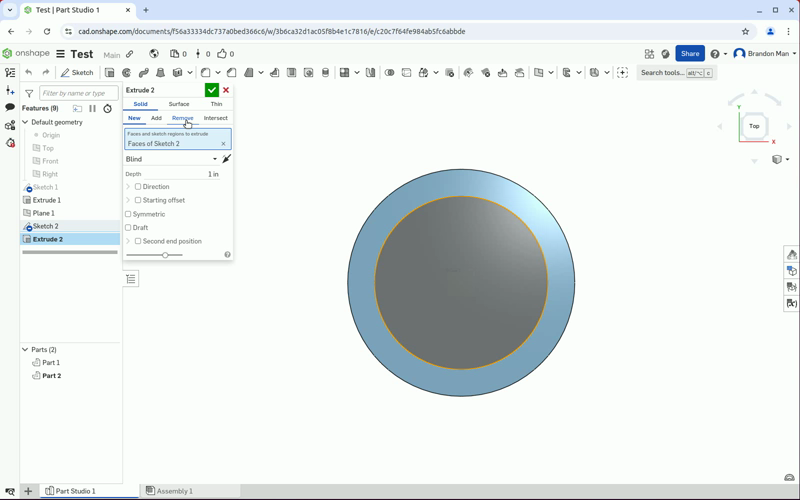
click(186, 120)
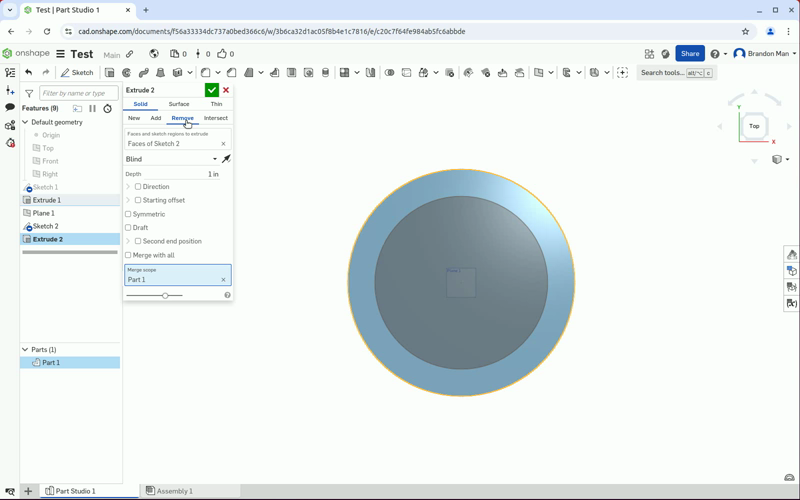
key(tab, 4)
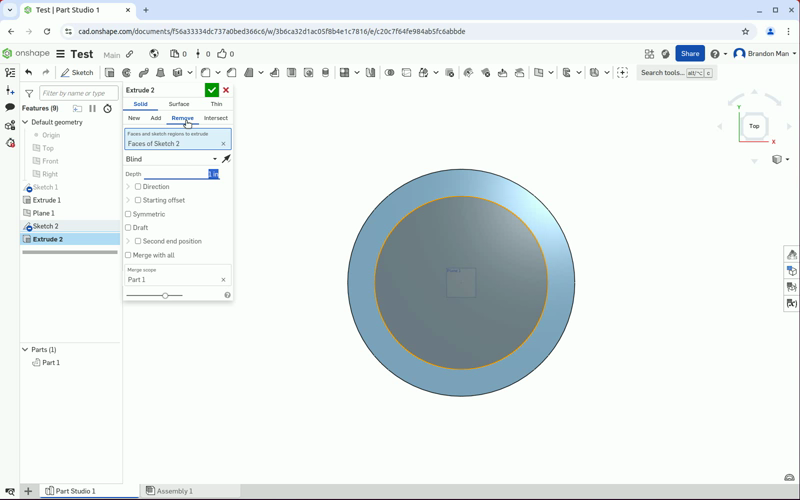
text(17.572)
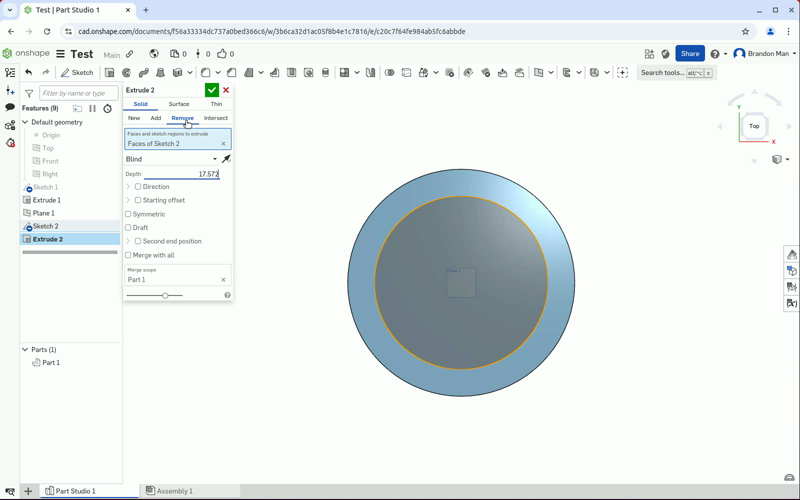
key(tab, 6)
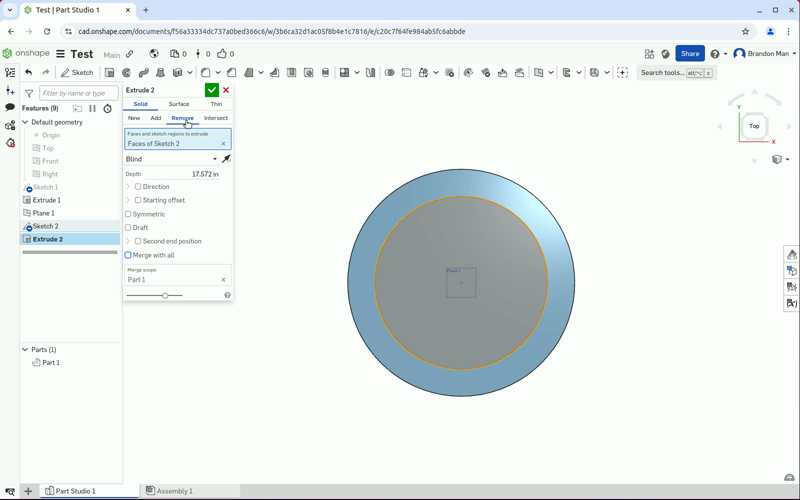
key(space)
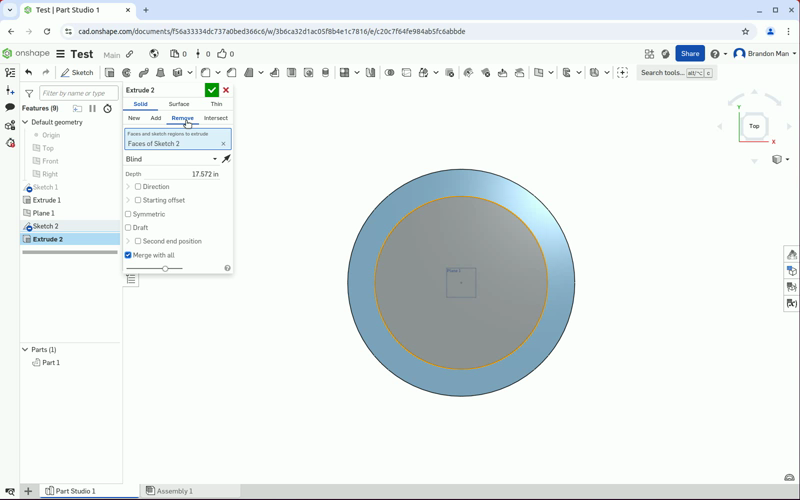
key(enter)
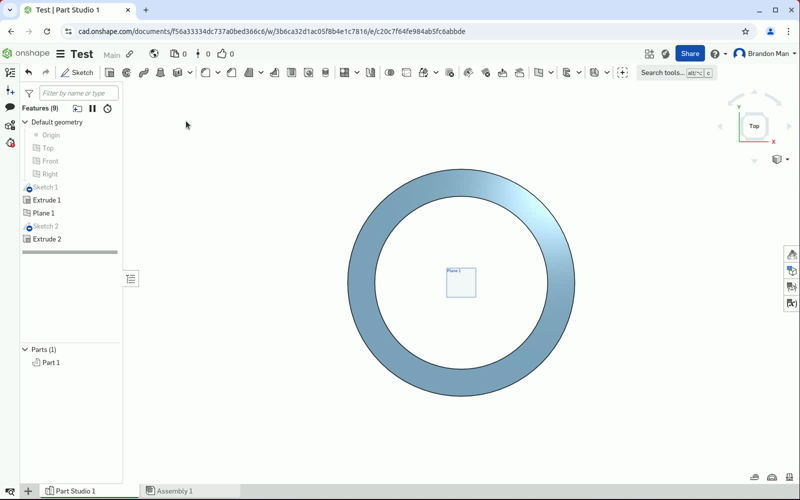
key(shift+h)
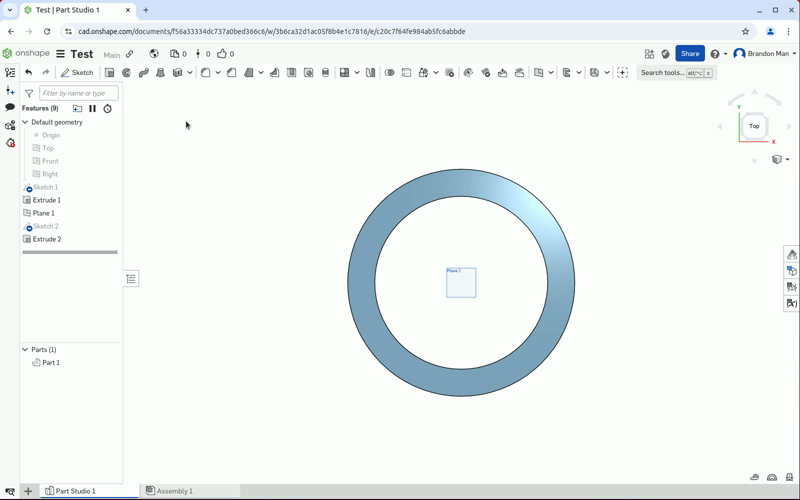
key(shift+h)
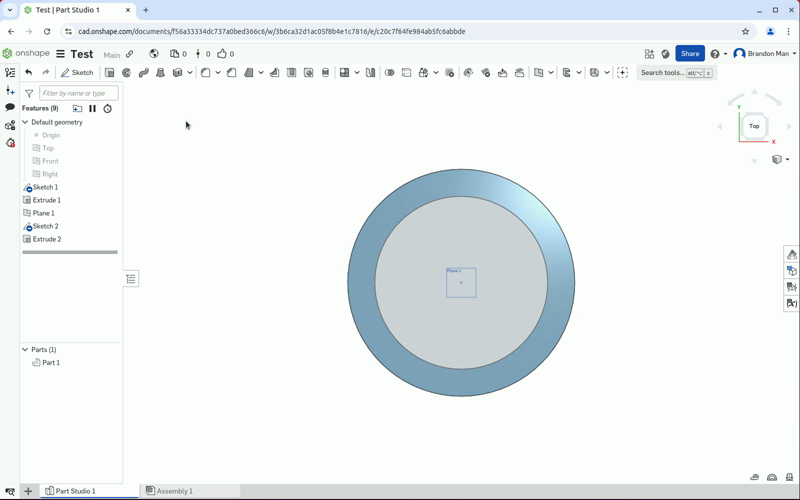
key(shift+7)
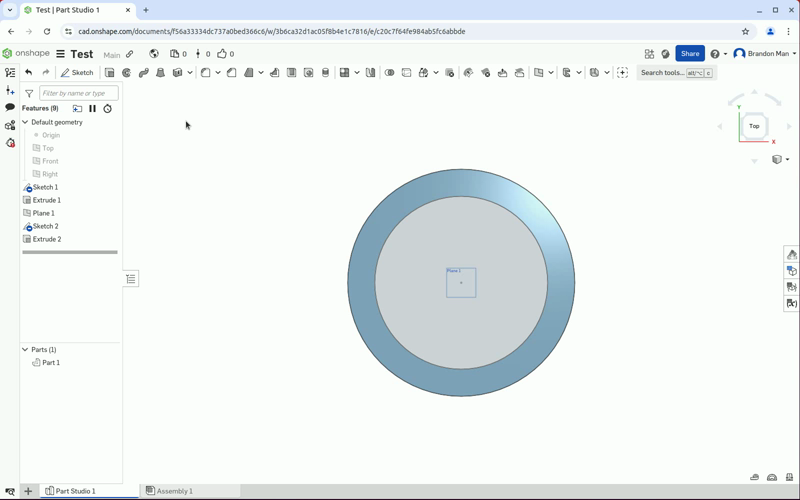
key(up, 3)
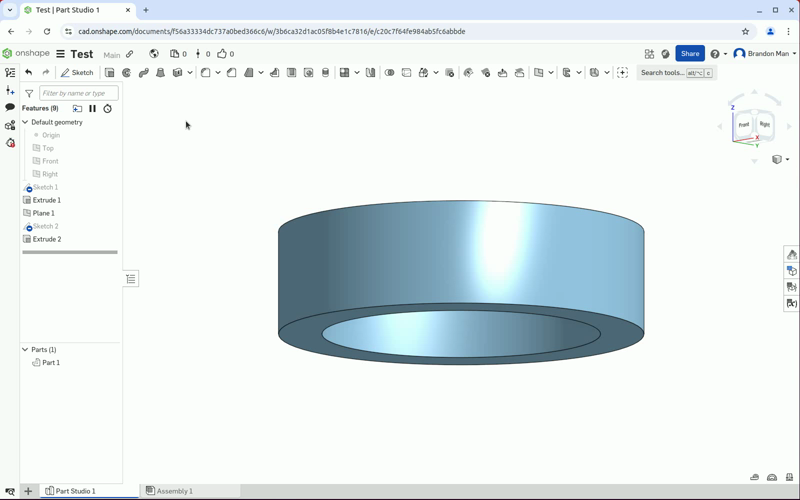
key(left, 3)
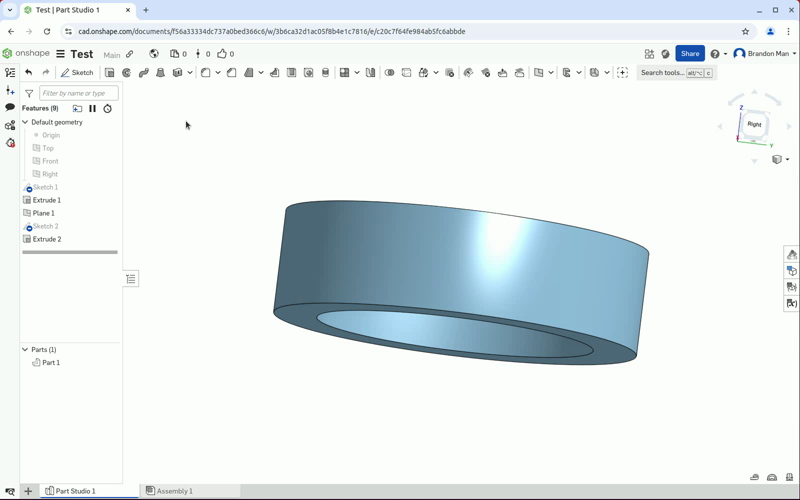
key(right, 3)
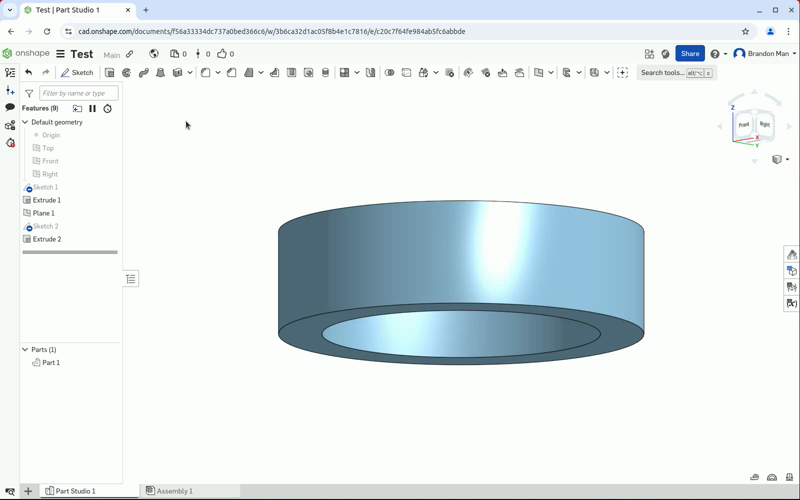
key(down, 3)
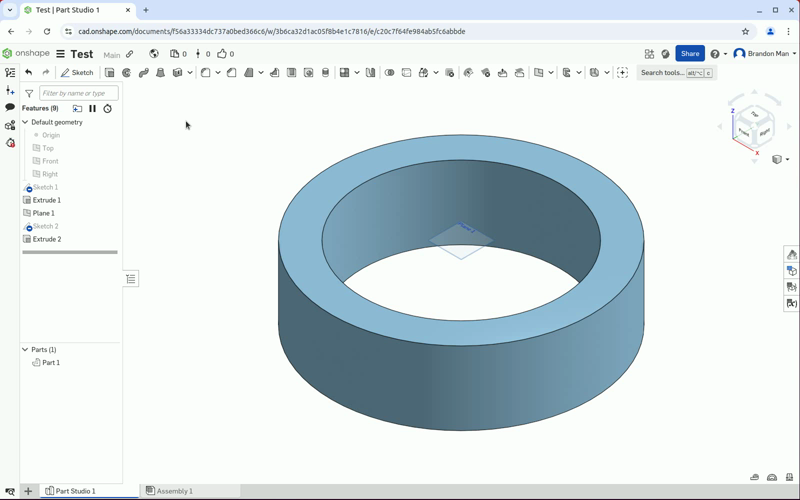
mouse_move(73, 189)
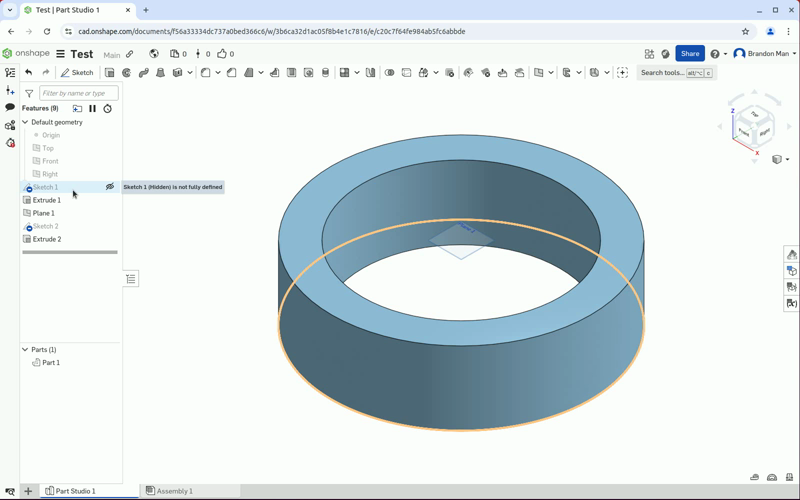
click(73, 189)